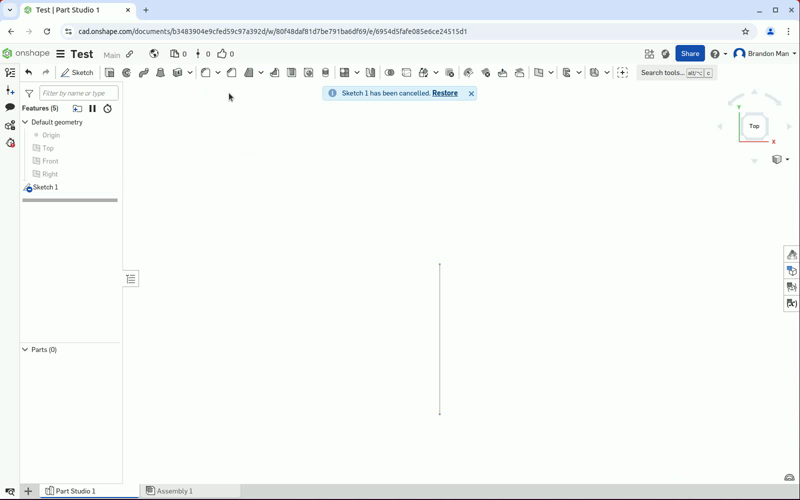
key(shift+h)
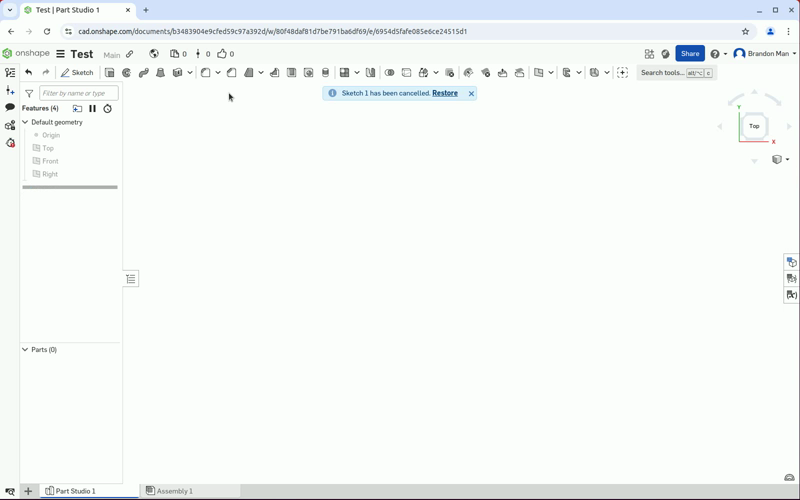
key(shift+s)
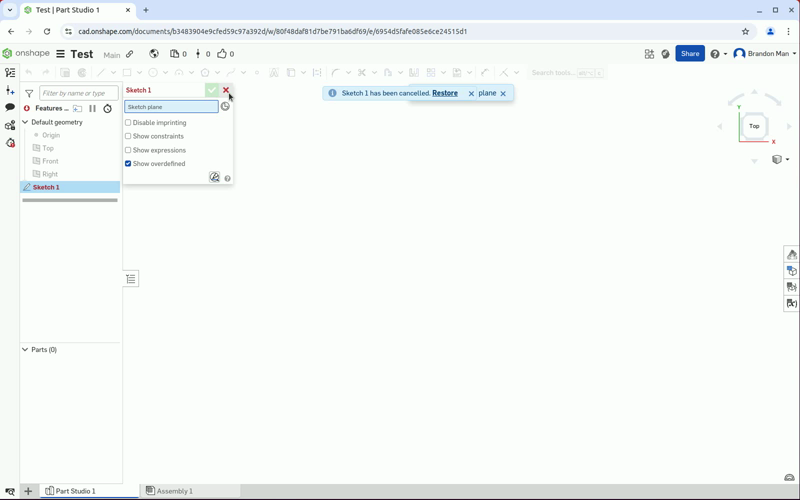
mouse_move(73, 150)
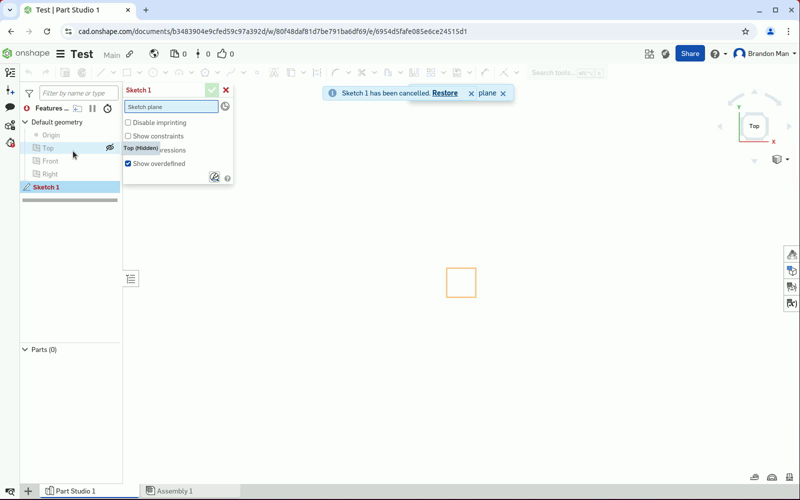
click(73, 150)
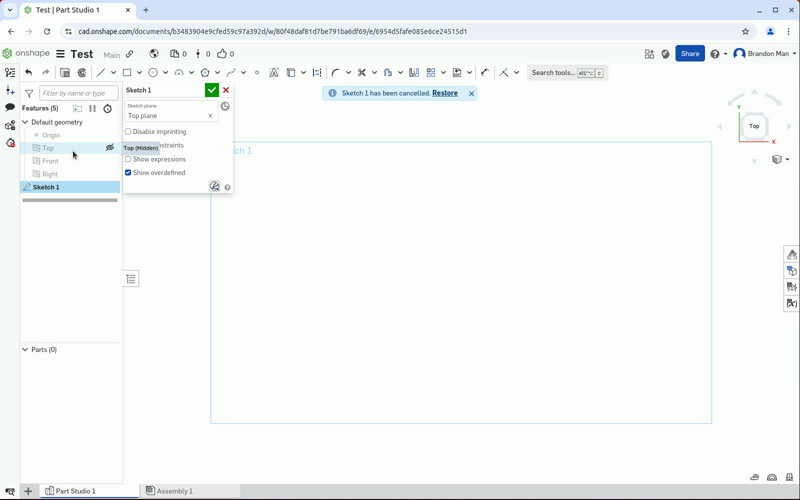
mouse_move(73, 352)
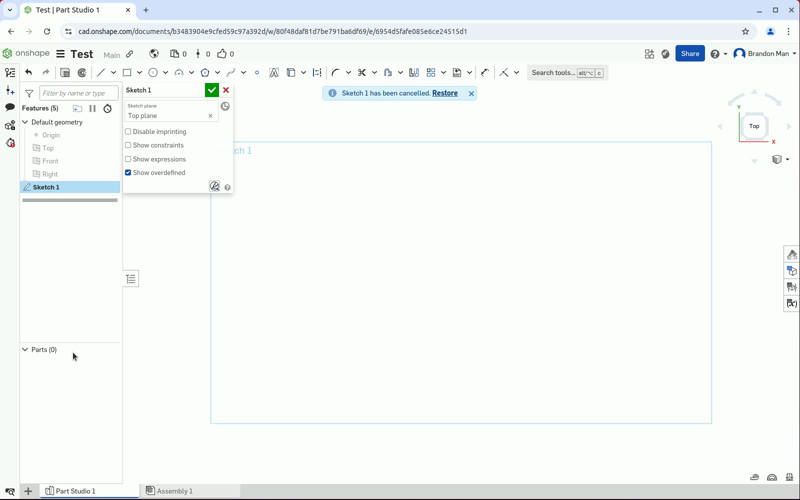
key(y)
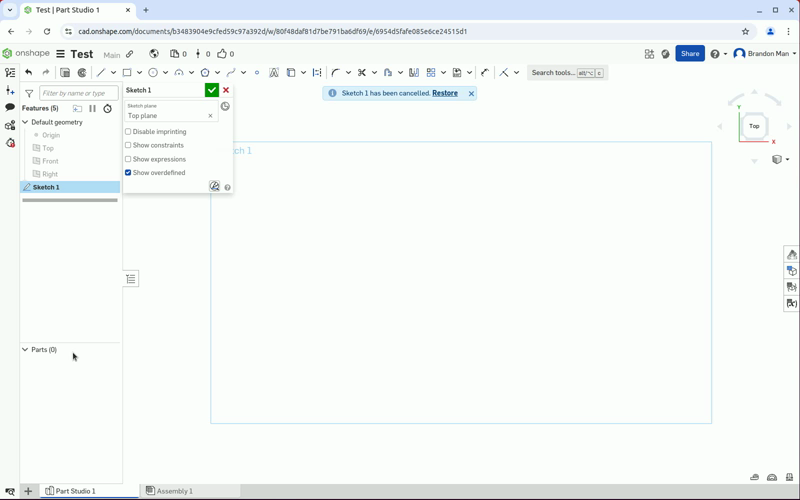
key(l)
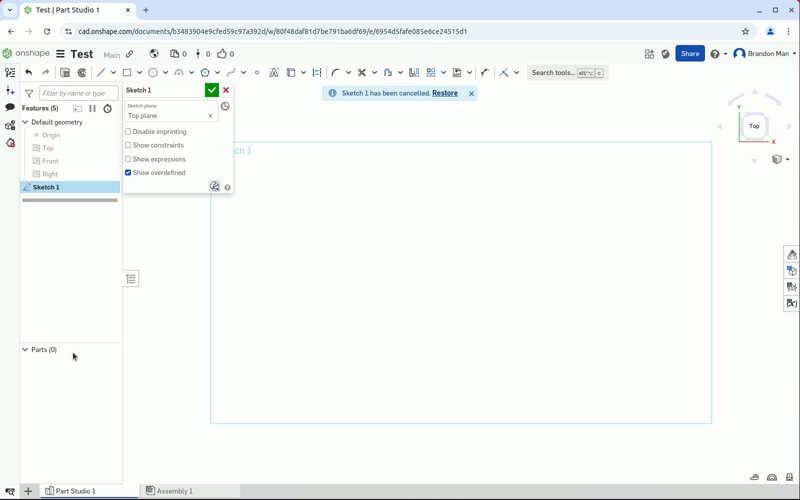
key_down(shift)
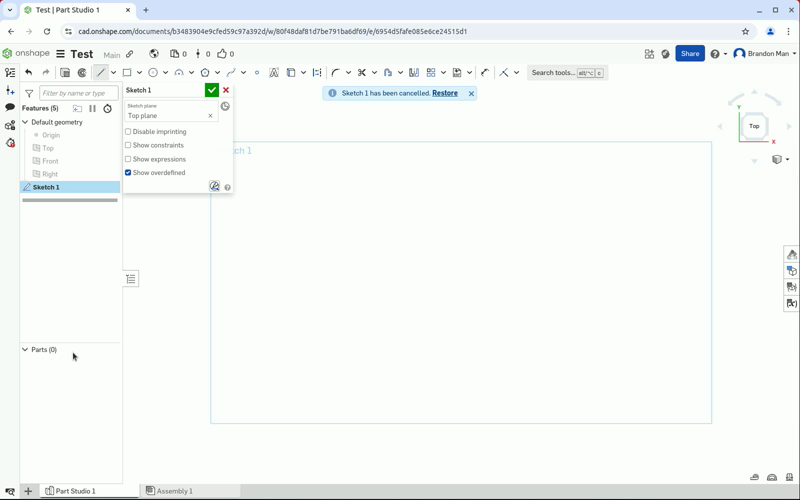
mouse_move(348, 352)
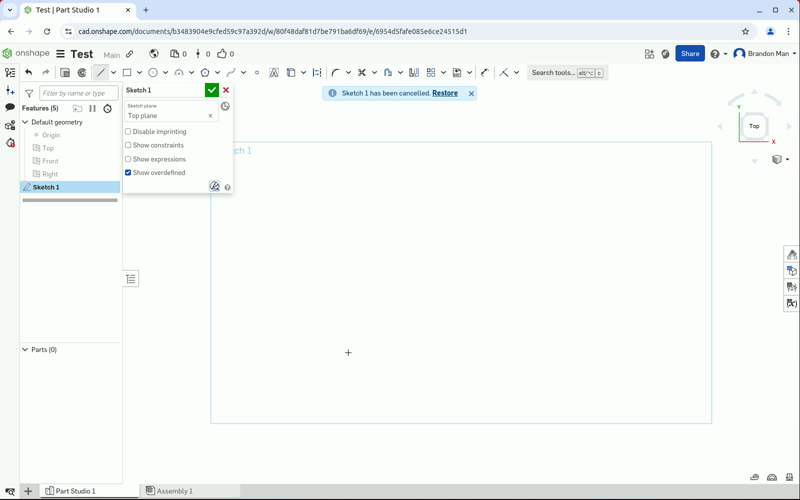
click(348, 352)
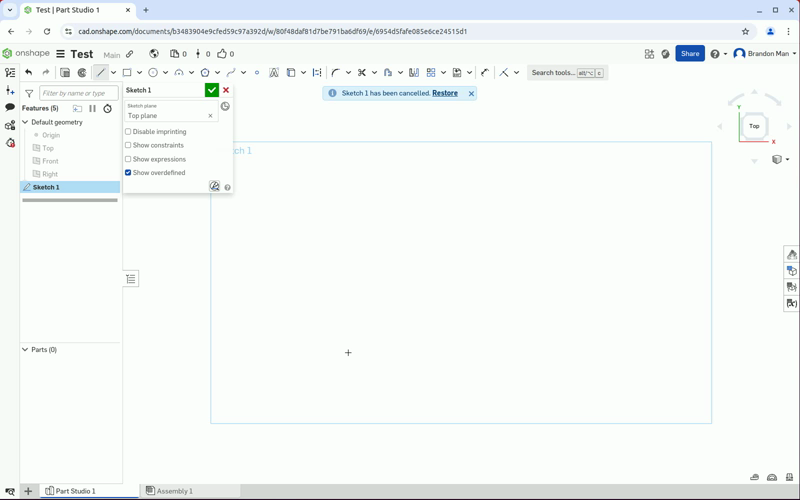
key_up(shift)
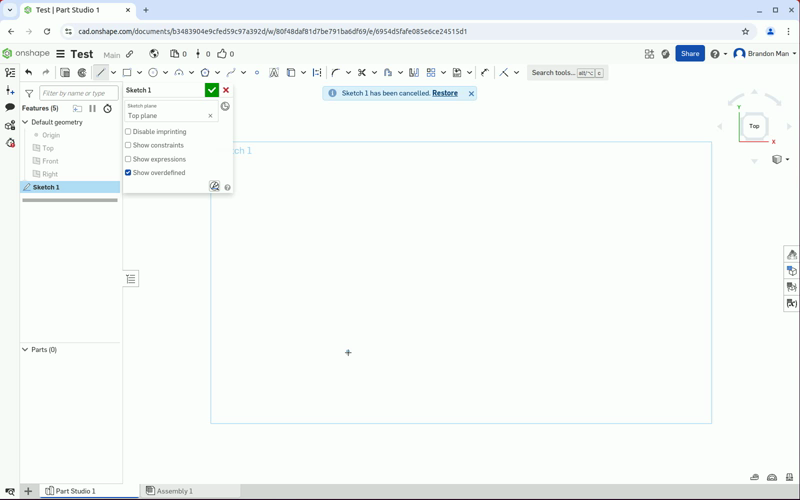
key_down(shift)
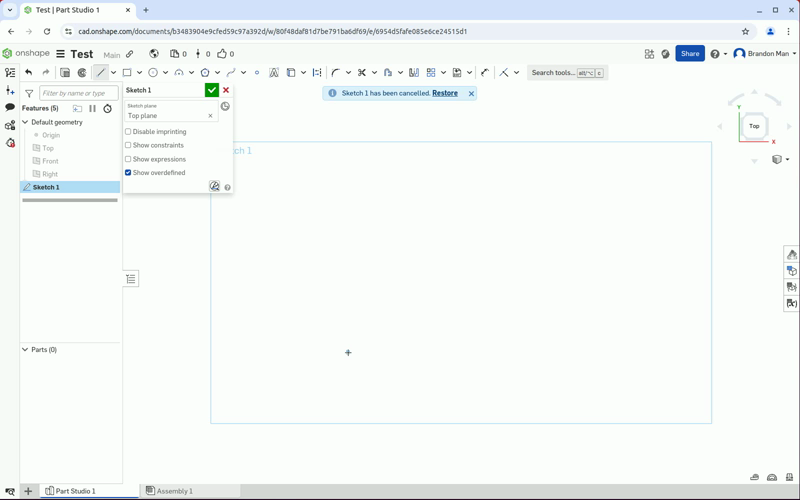
mouse_move(572, 352)
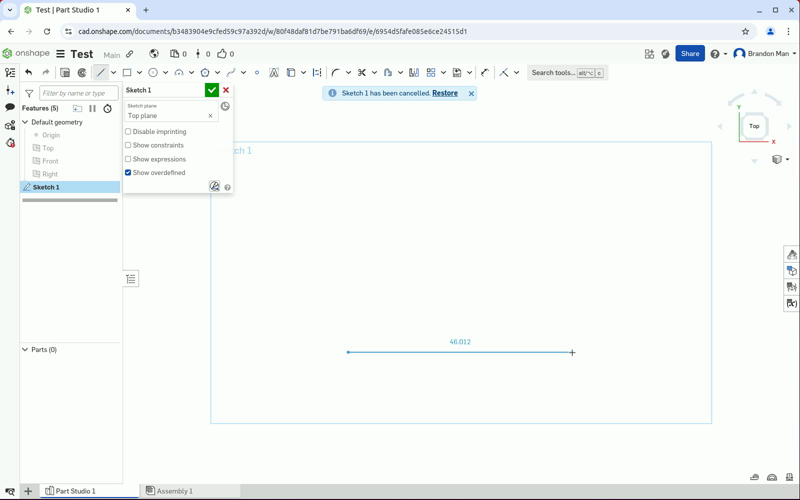
click(572, 352)
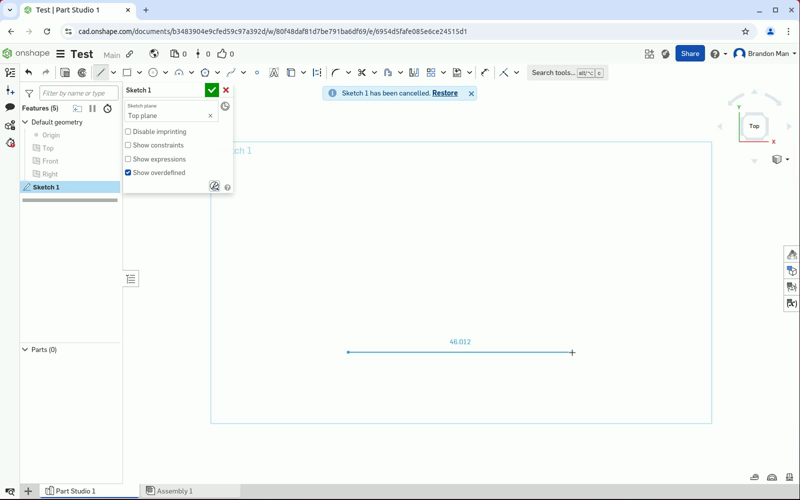
key_up(shift)
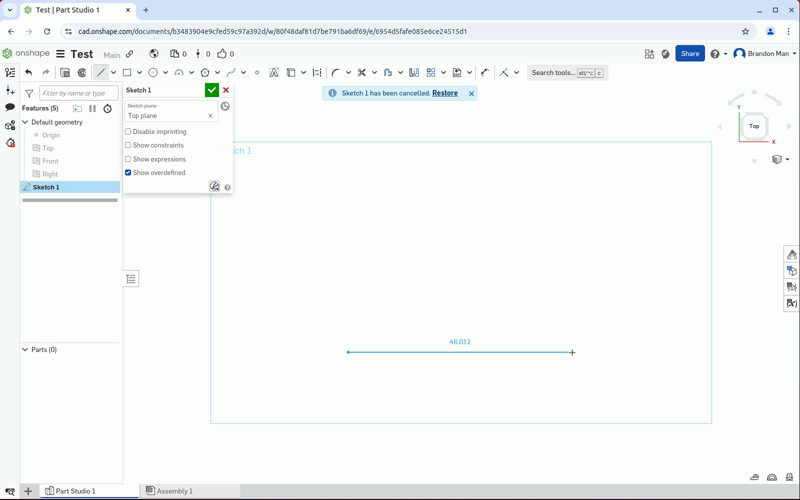
key_down(shift)
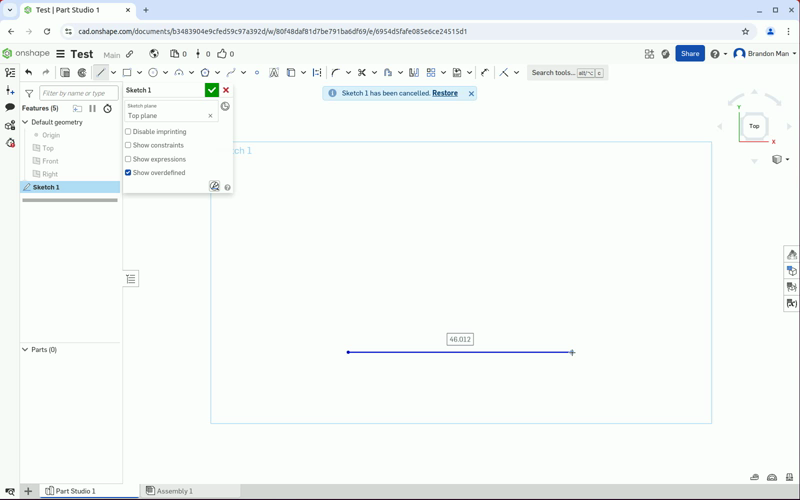
mouse_move(572, 213)
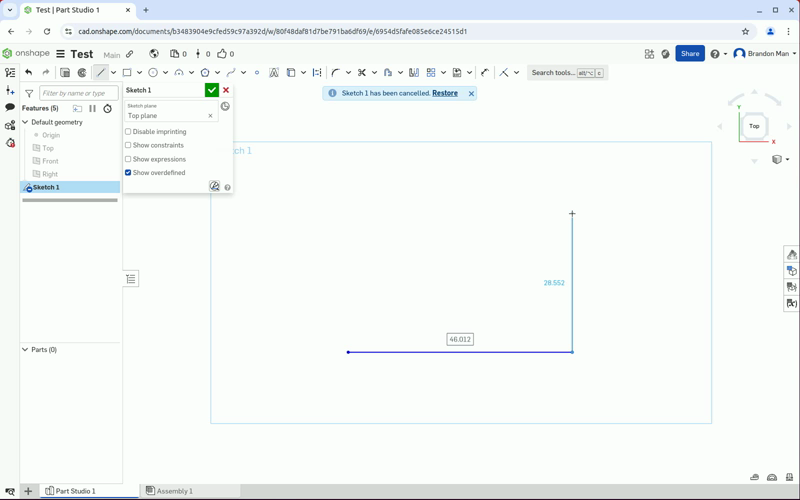
click(572, 213)
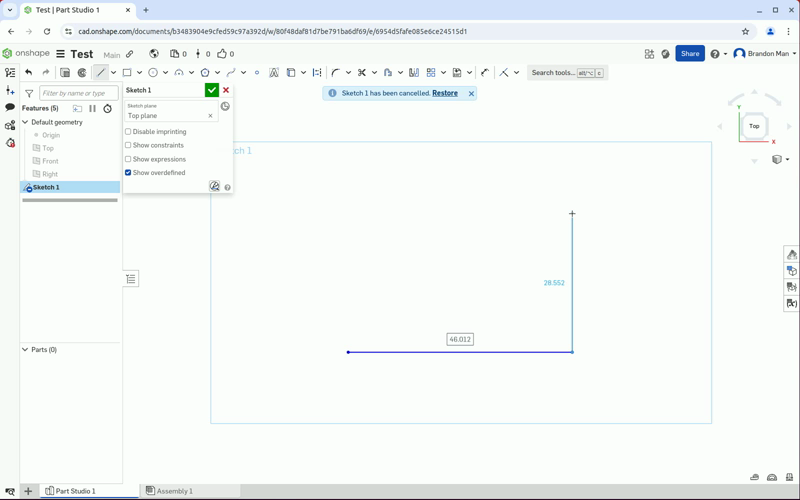
key_up(shift)
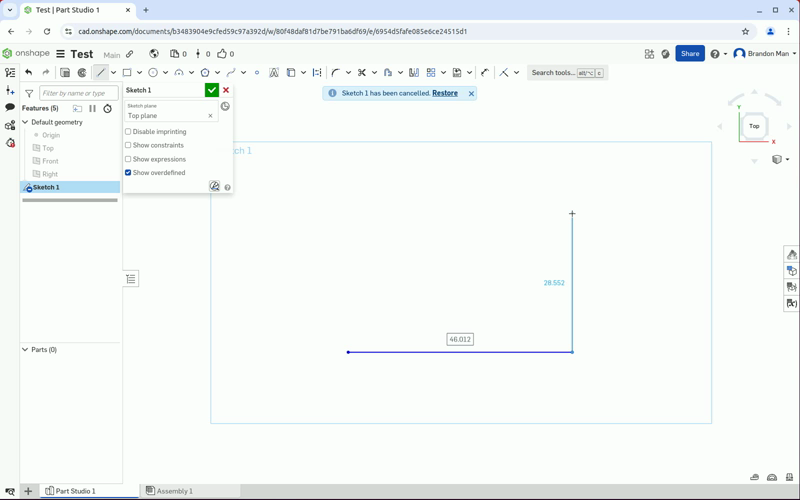
key_down(shift)
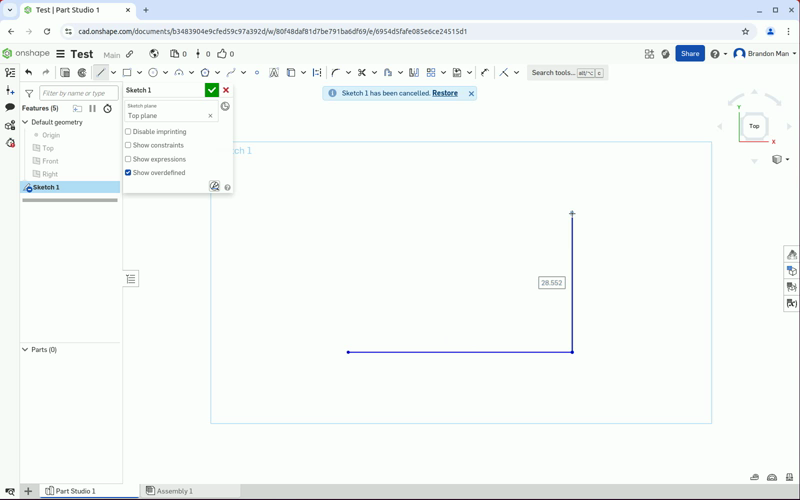
mouse_move(348, 213)
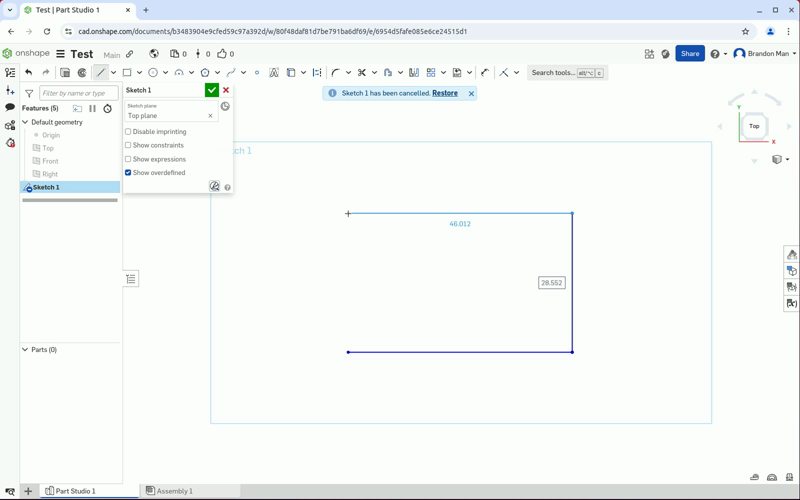
click(348, 213)
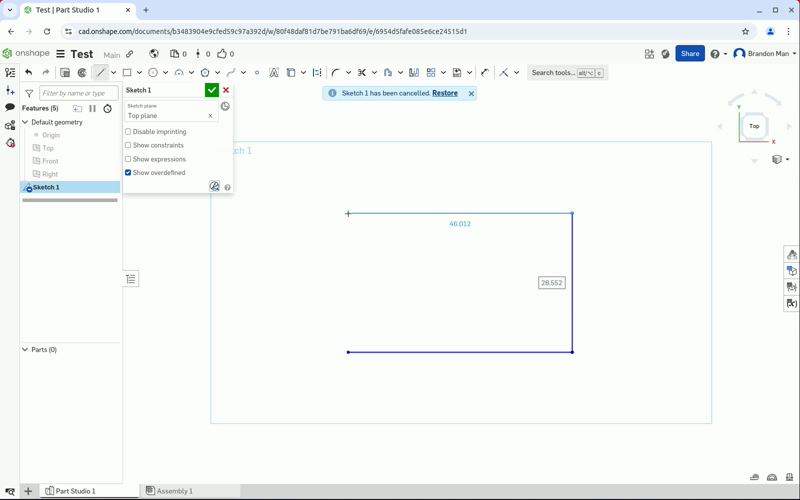
key_up(shift)
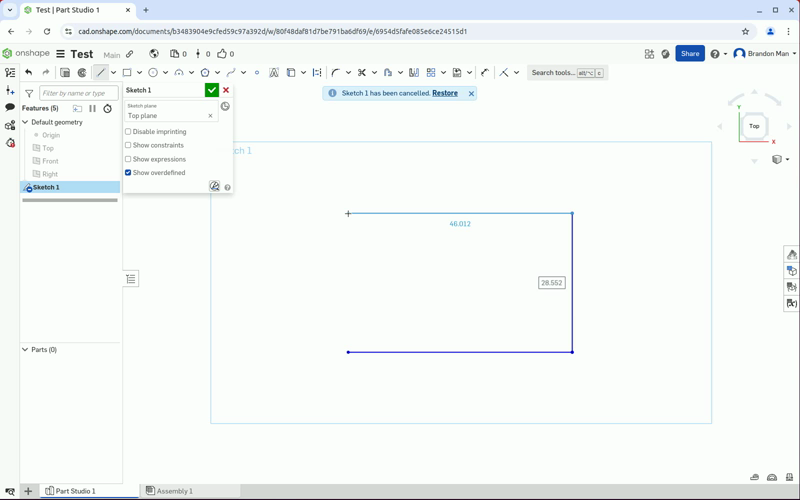
key_down(shift)
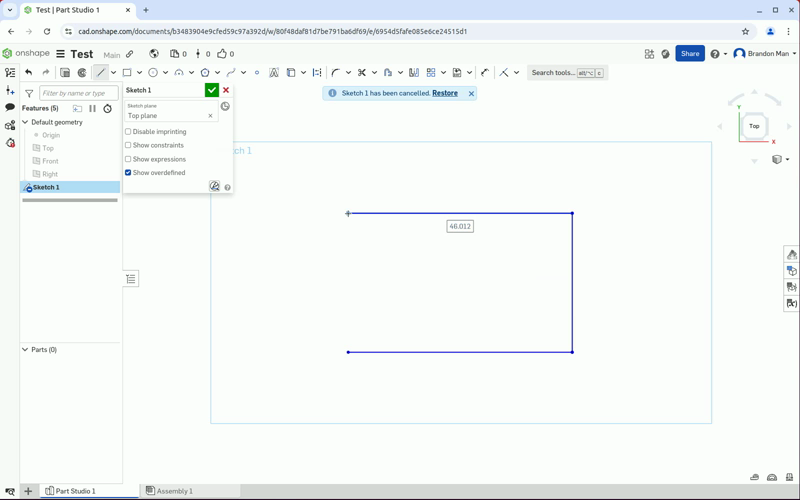
mouse_move(348, 352)
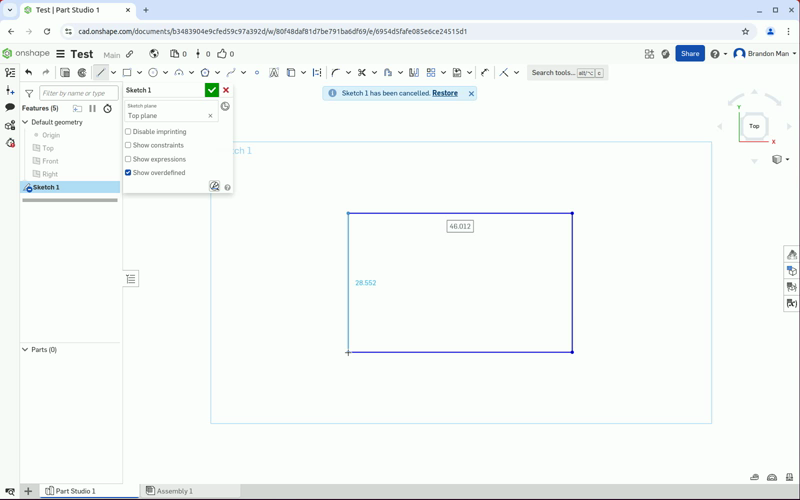
key_up(shift)
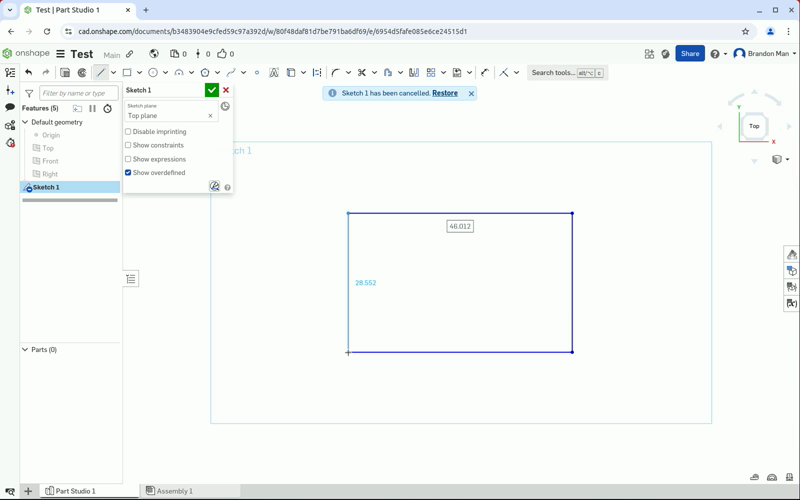
click(348, 352)
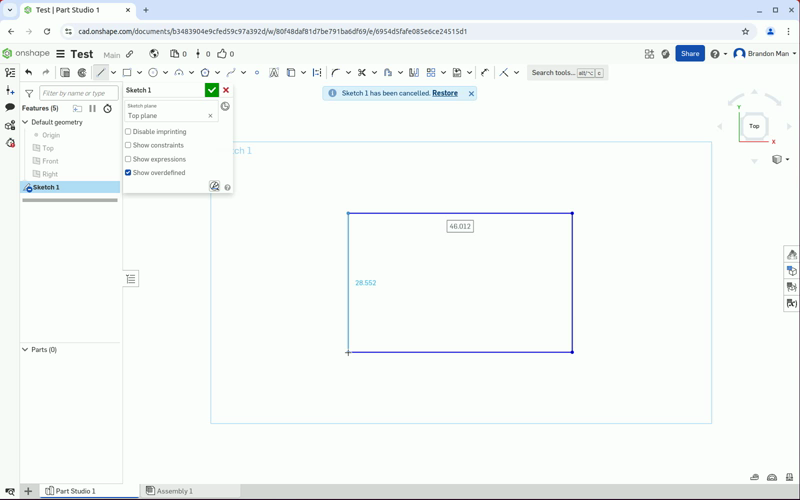
key(esc)
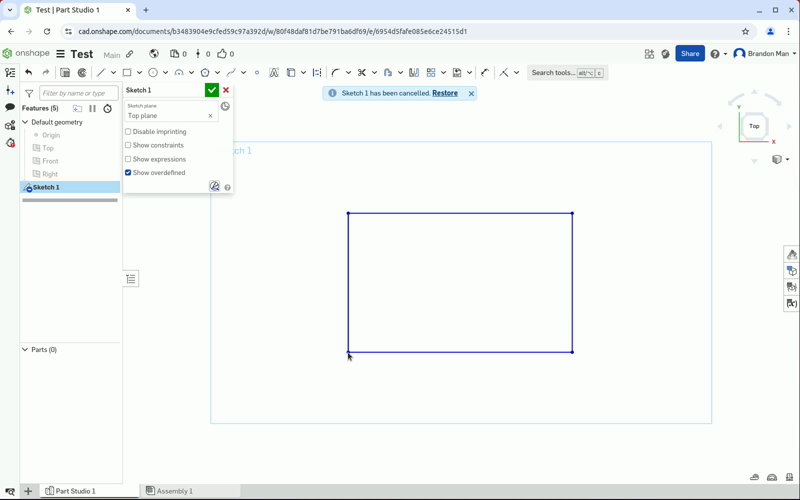
mouse_move(540, 320)
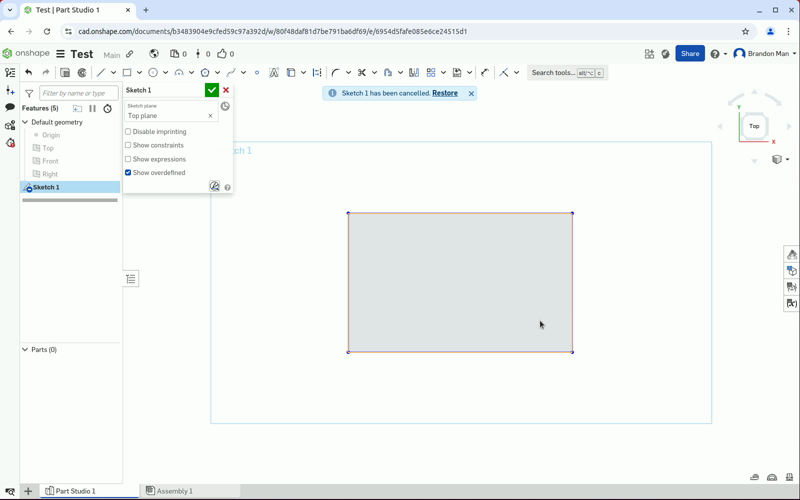
click(540, 320)
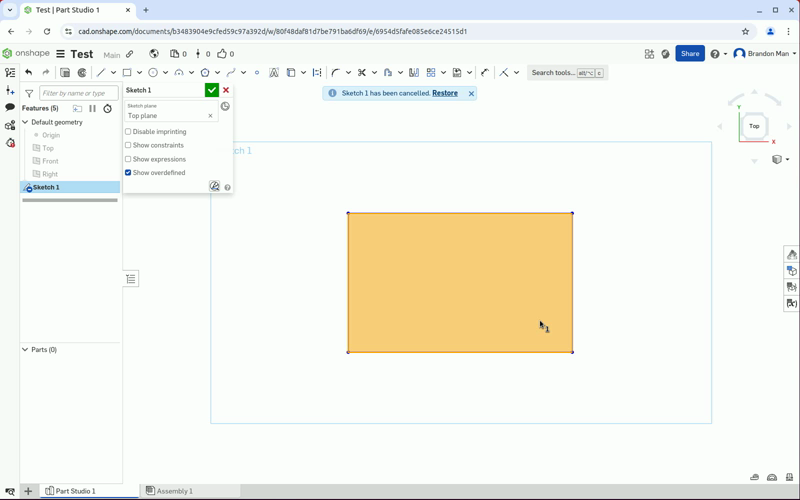
mouse_move(73, 352)
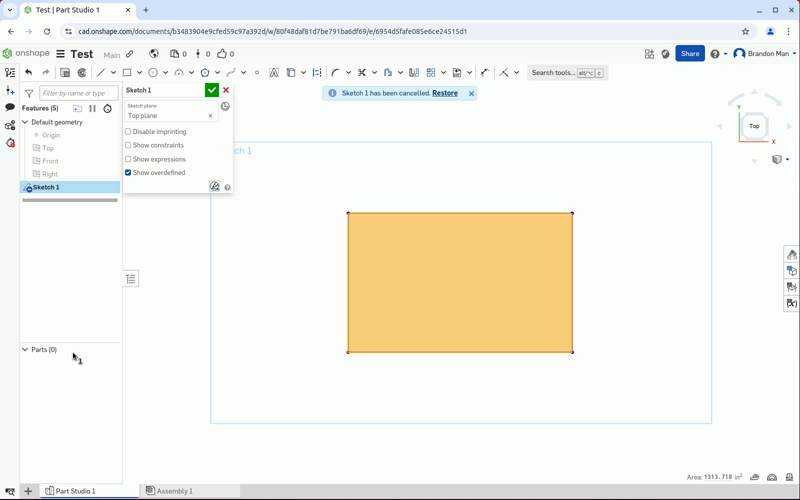
key(shift+y)
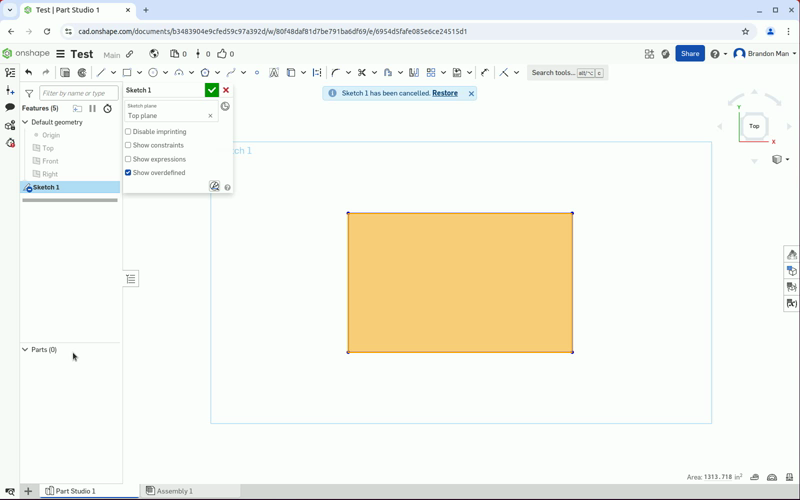
key(shift+e)
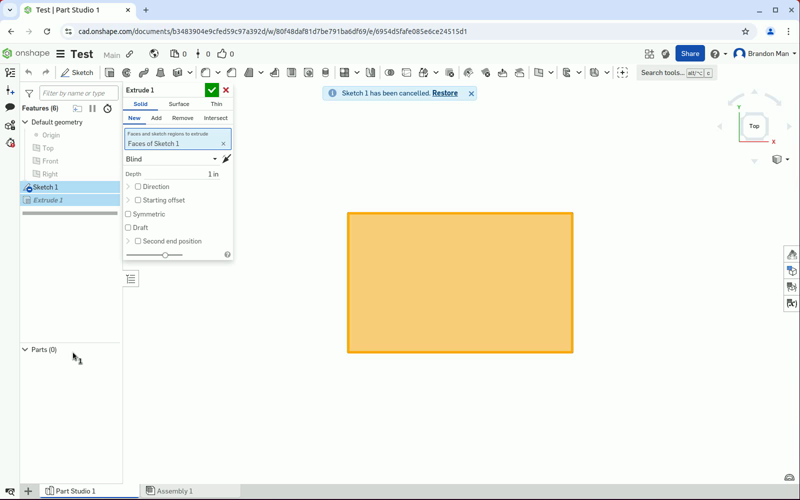
mouse_move(143, 106)
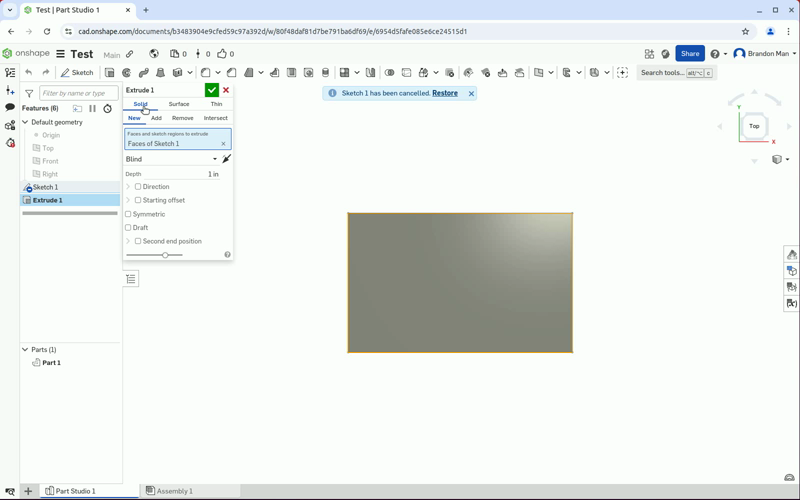
click(143, 106)
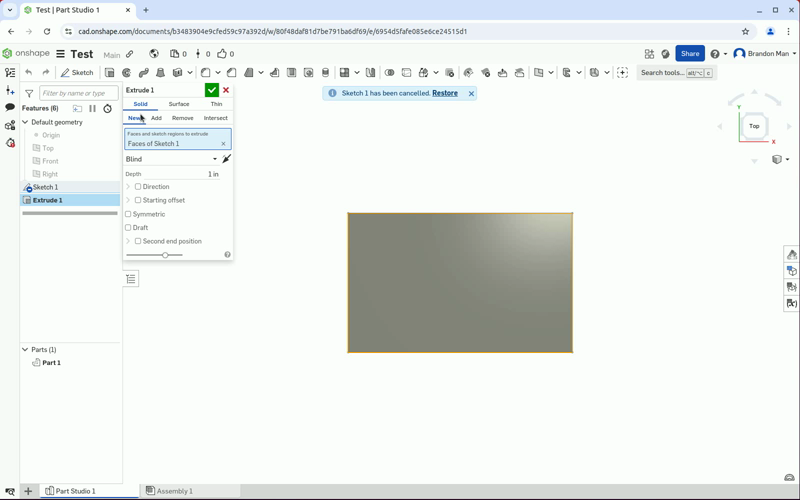
mouse_move(137, 120)
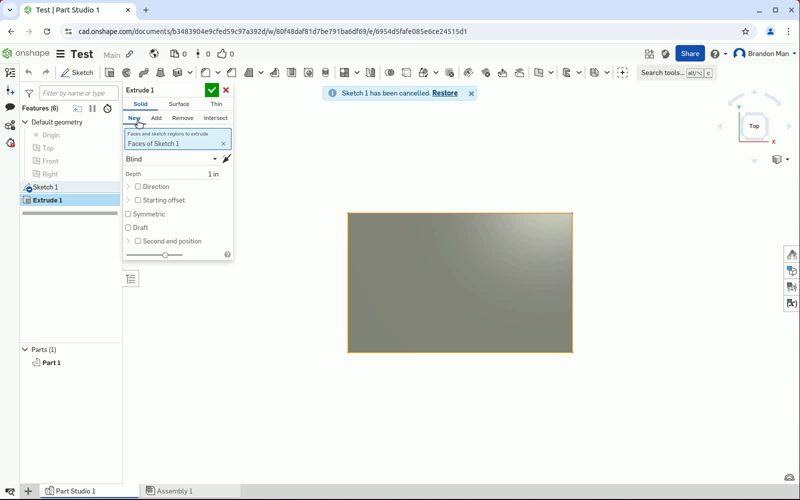
click(137, 120)
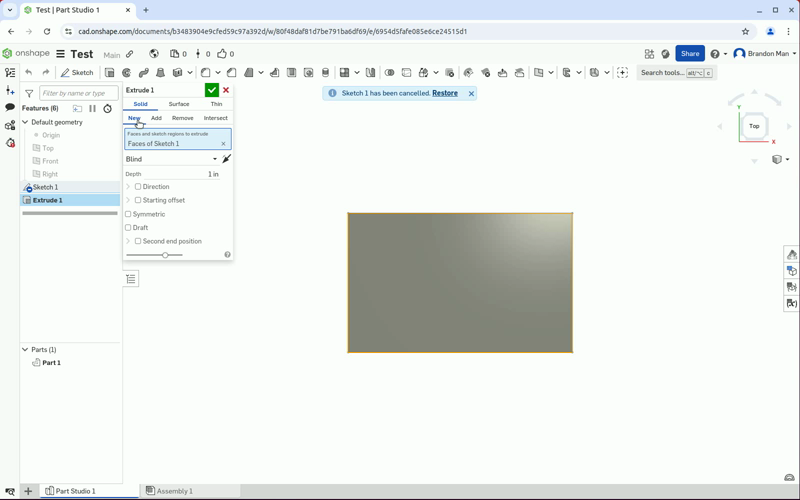
key(tab, 4)
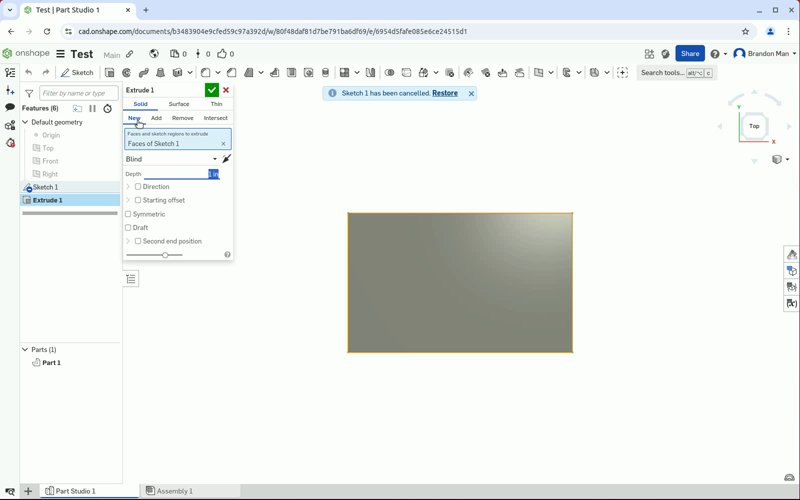
text(10.351)
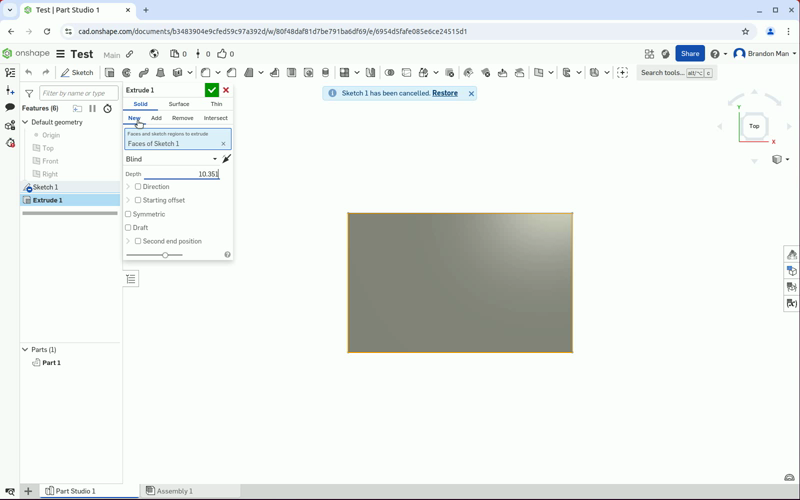
key(enter)
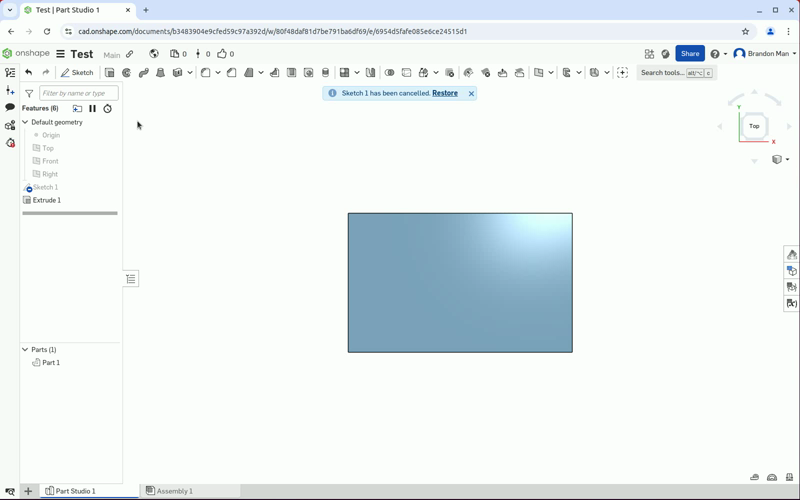
key(shift+h)
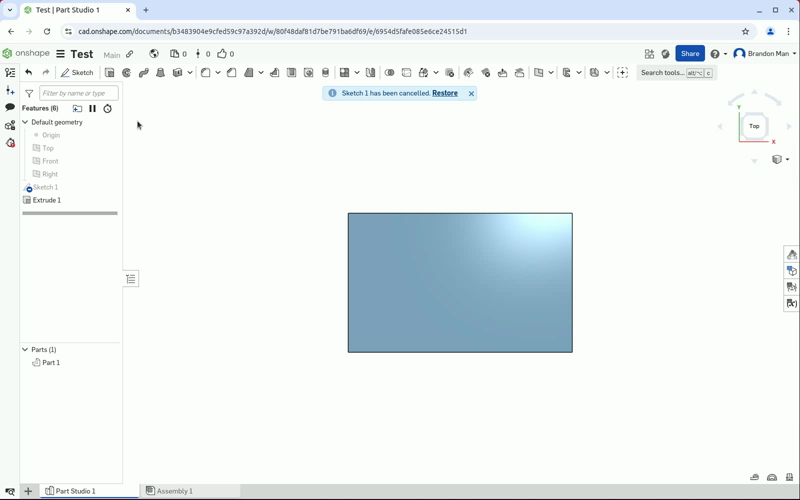
key(shift+h)
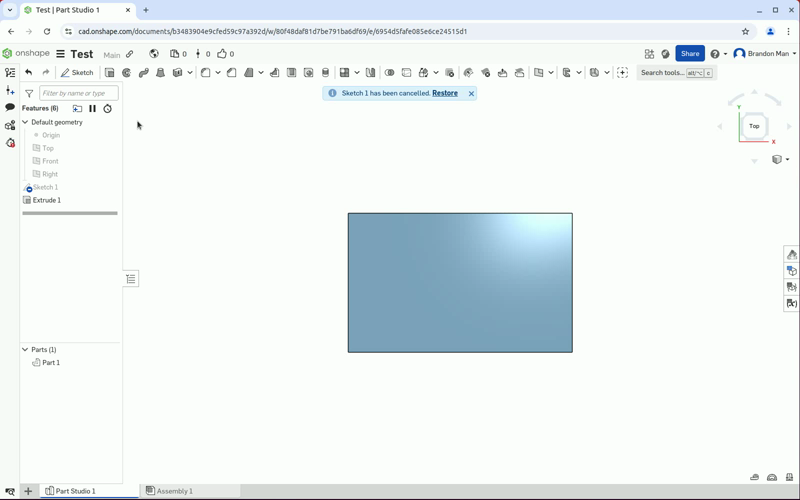
mouse_move(73, 189)
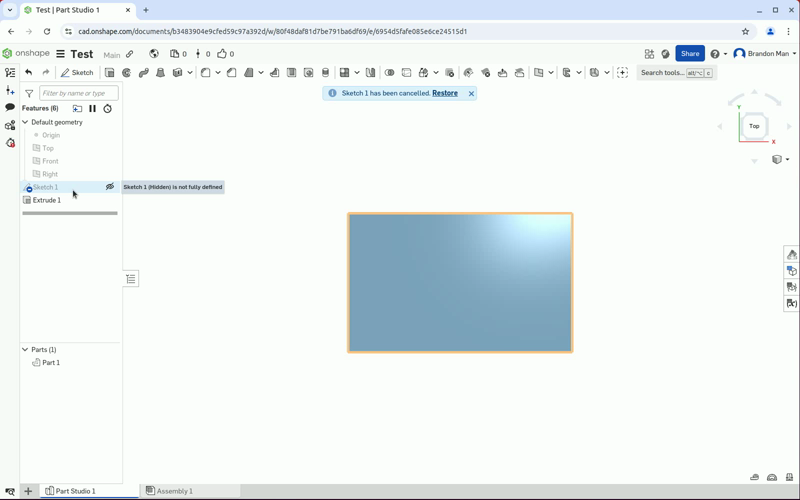
click(73, 189)
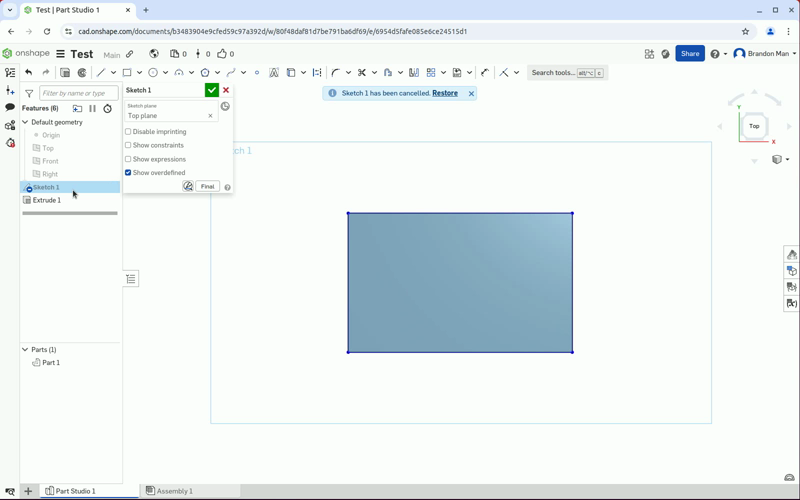
mouse_move(229, 92)
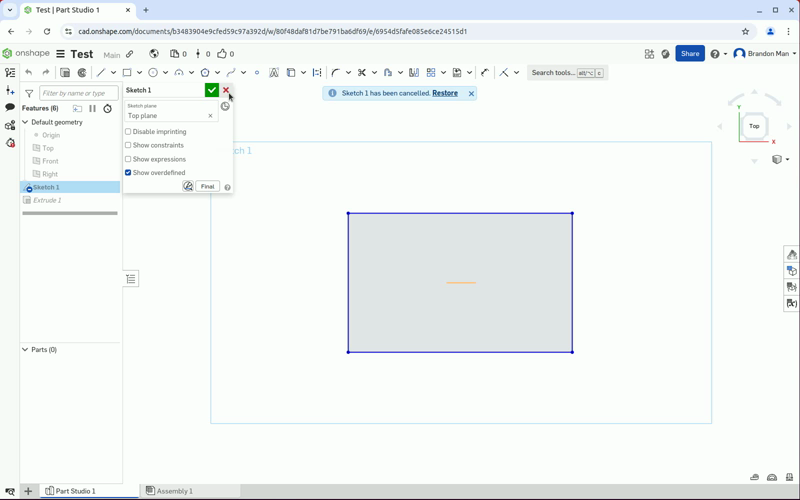
click(229, 92)
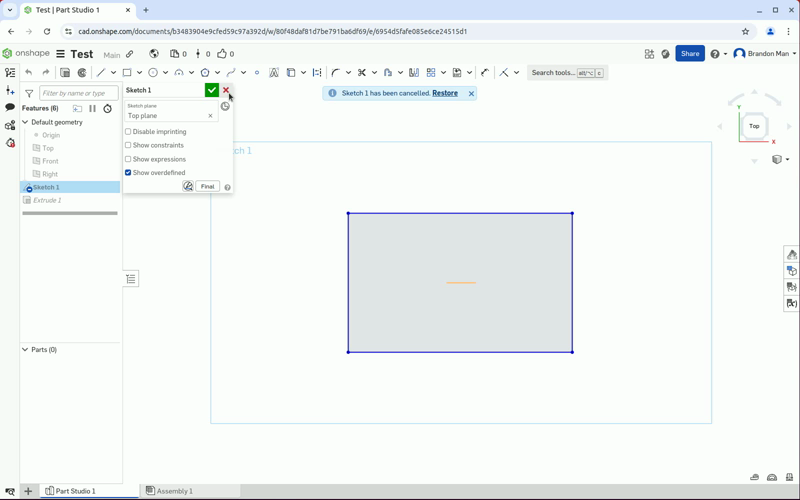
key(shift+s)
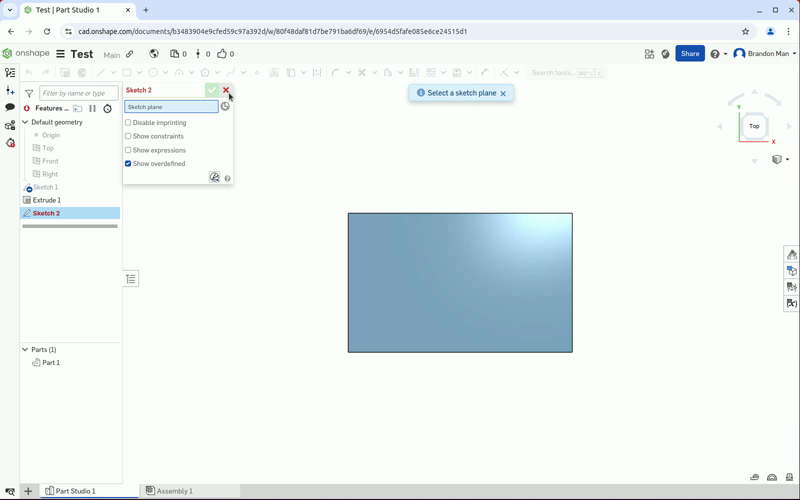
mouse_move(73, 150)
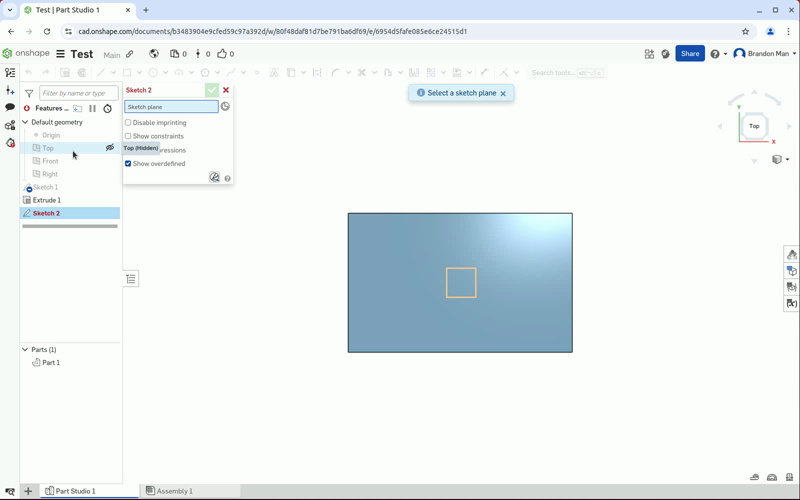
click(73, 150)
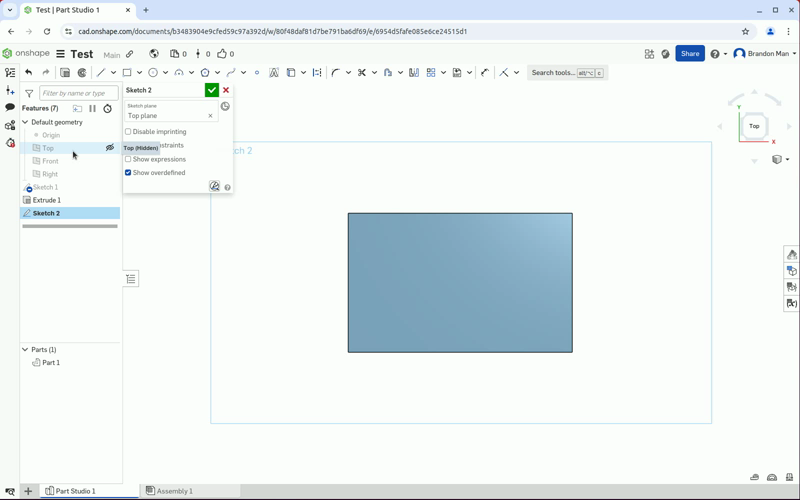
mouse_move(73, 352)
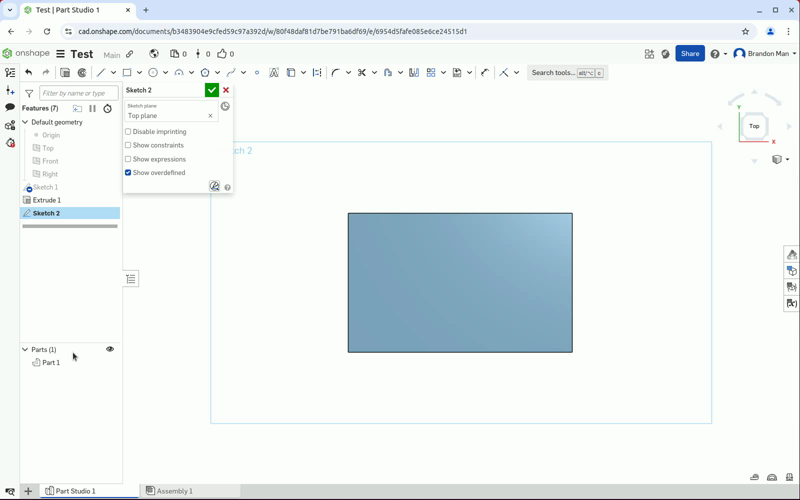
key(y)
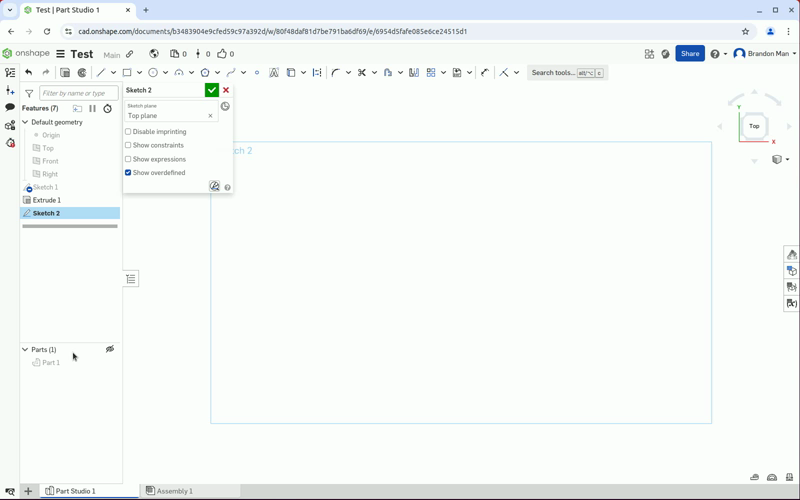
key(c)
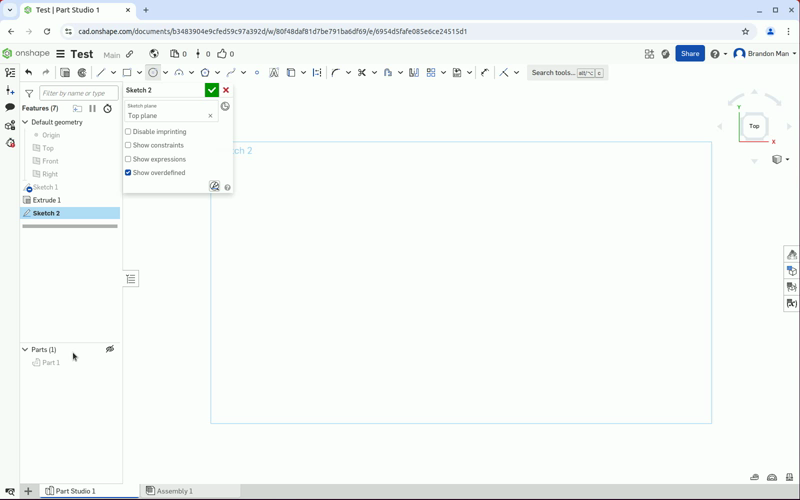
key_down(shift)
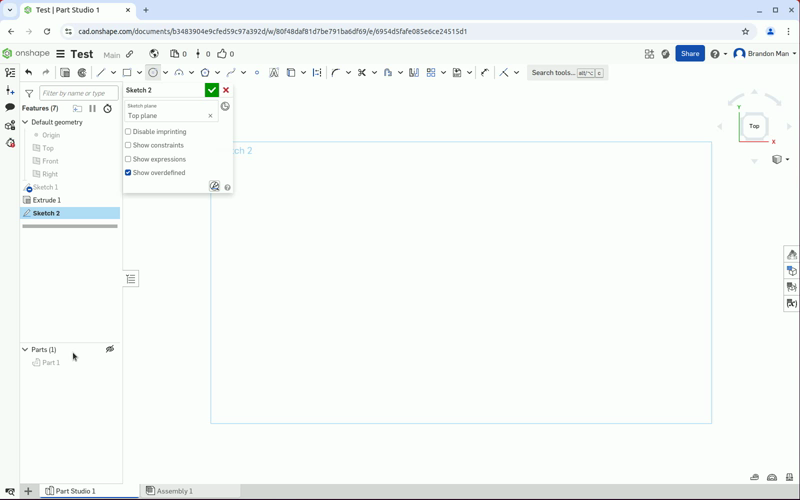
mouse_move(460, 282)
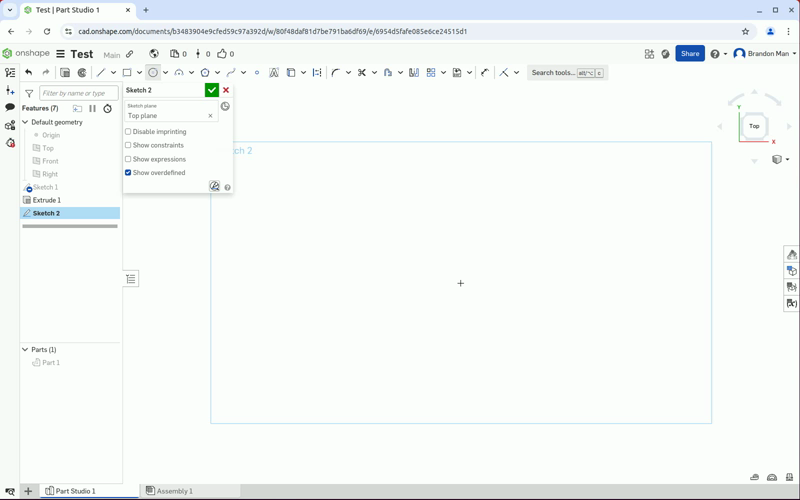
click(460, 282)
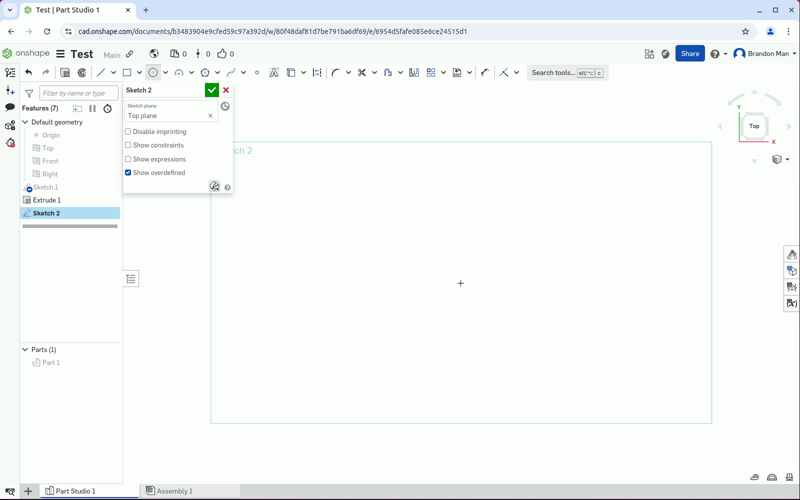
key_up(shift)
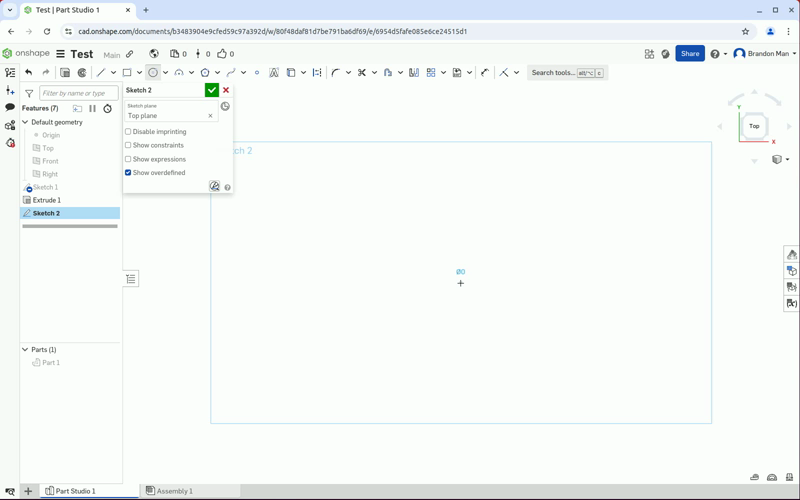
mouse_move(503, 282)
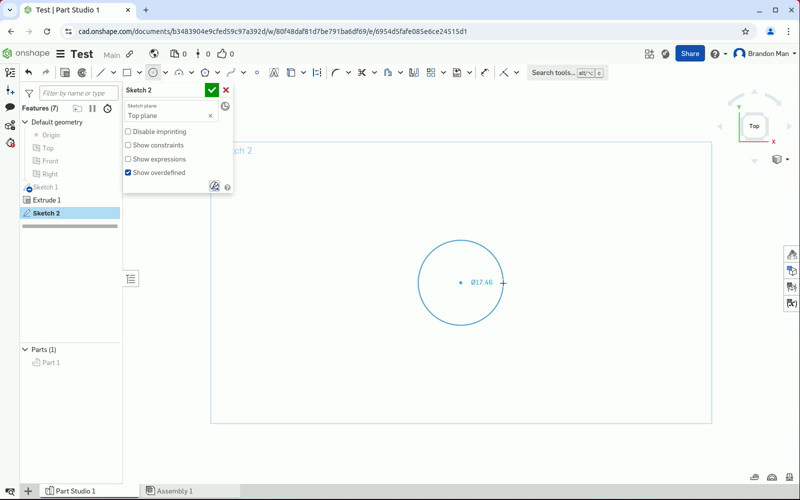
click(503, 282)
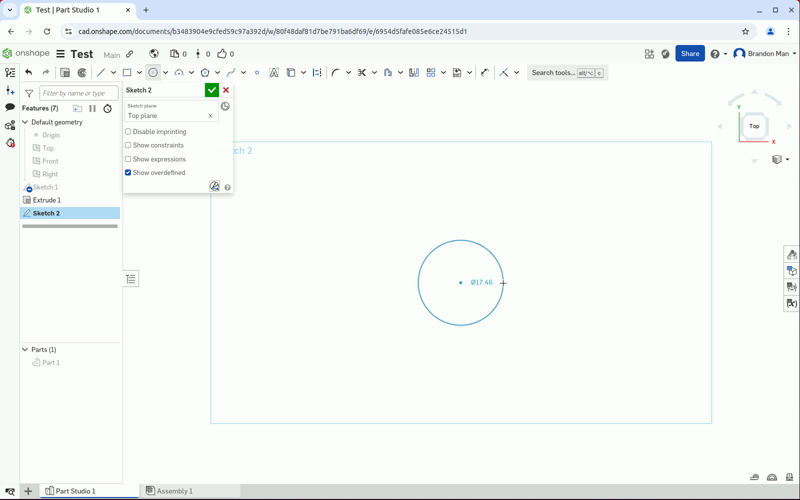
key(esc)
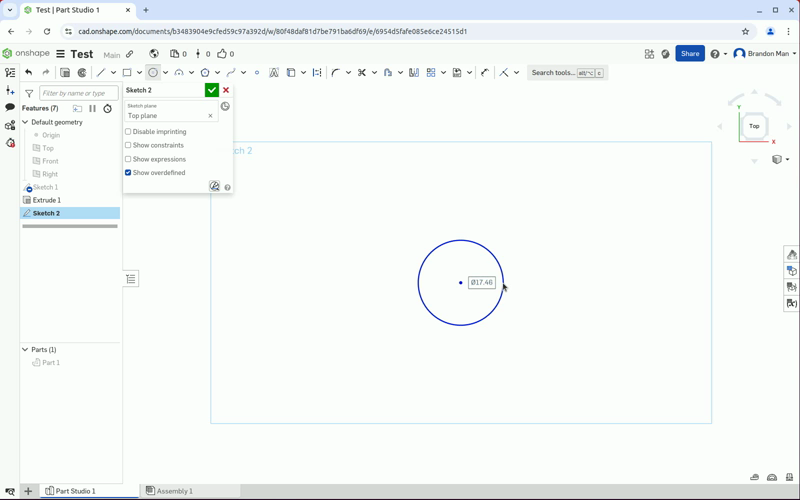
mouse_move(480, 302)
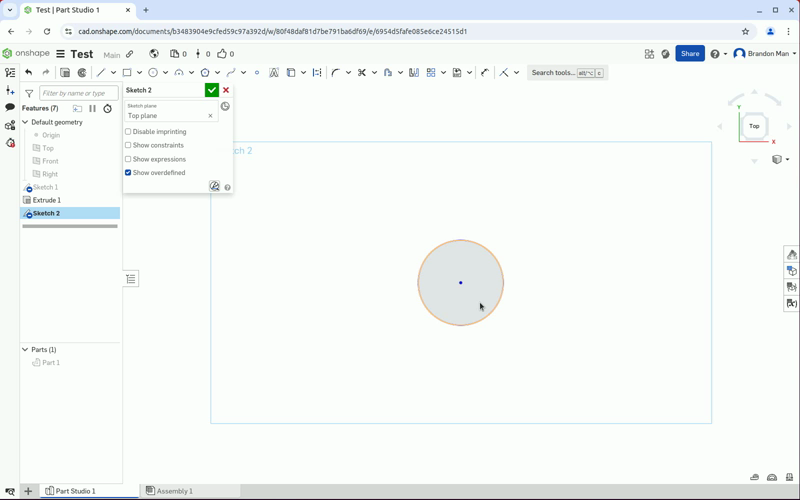
click(480, 302)
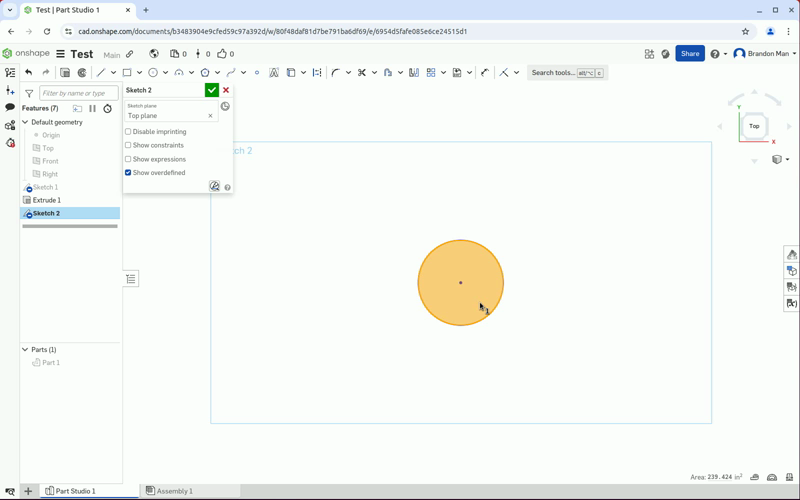
mouse_move(73, 352)
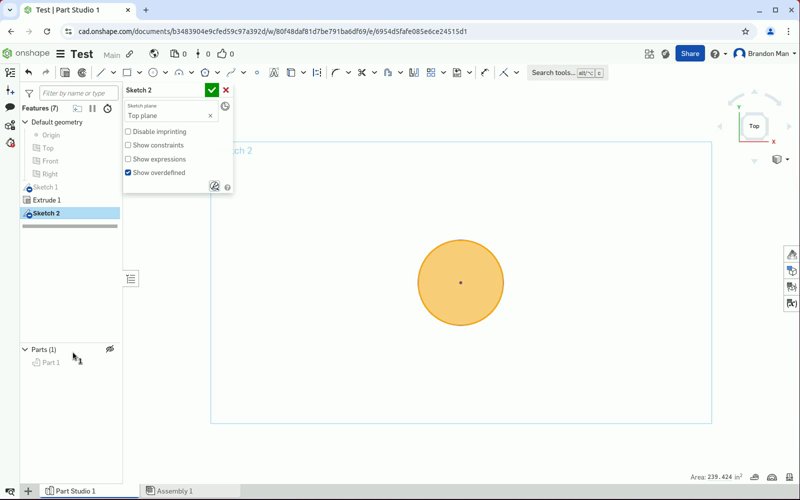
key(shift+y)
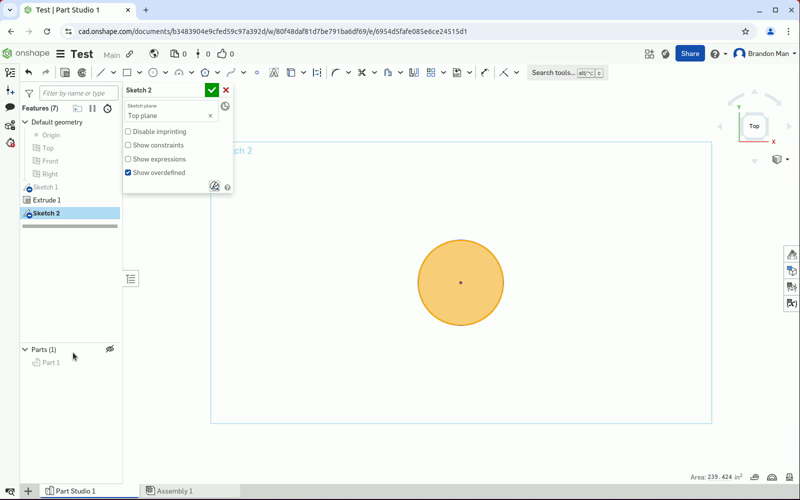
key(shift+e)
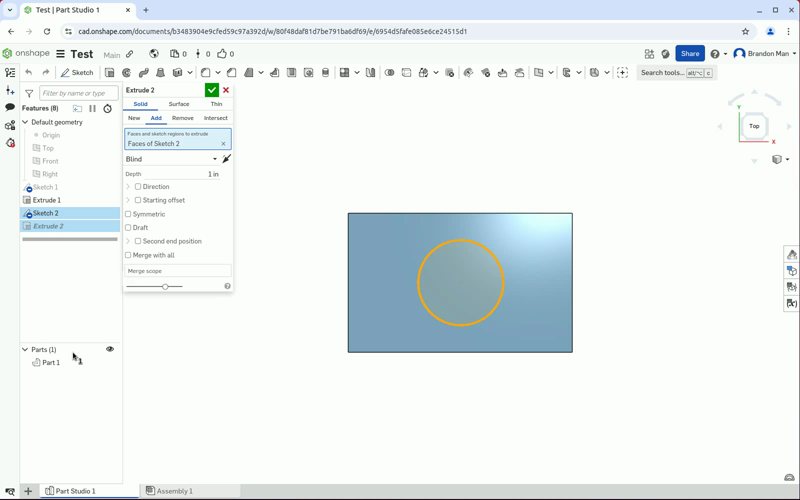
mouse_move(143, 106)
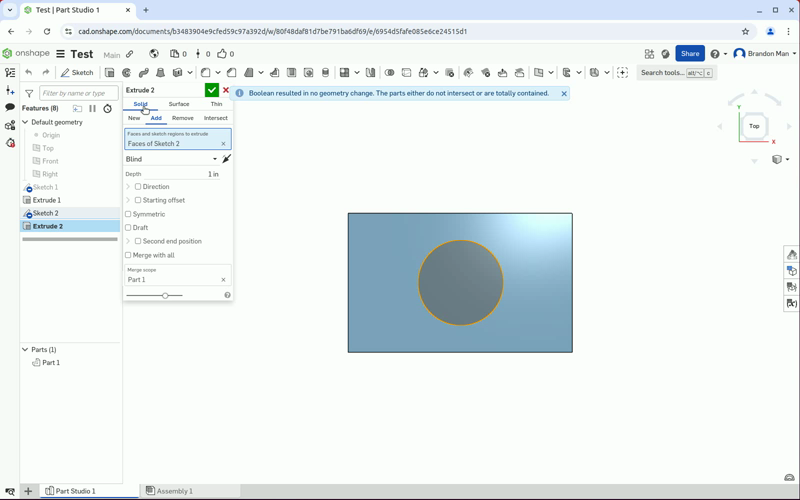
click(143, 106)
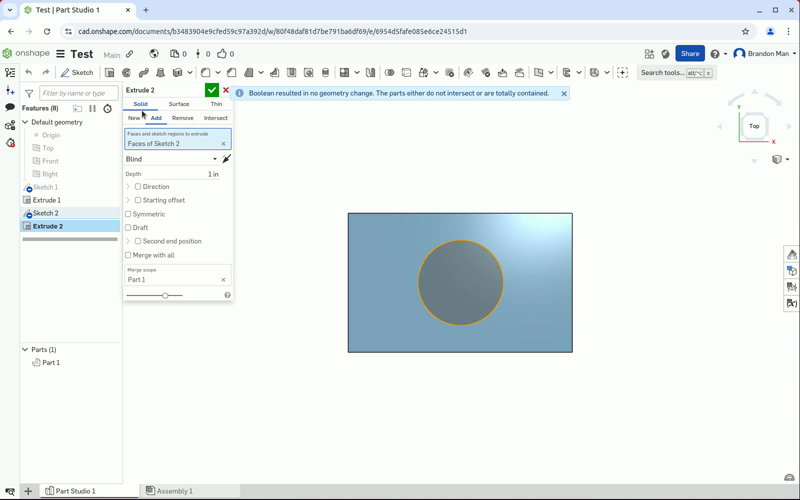
mouse_move(137, 120)
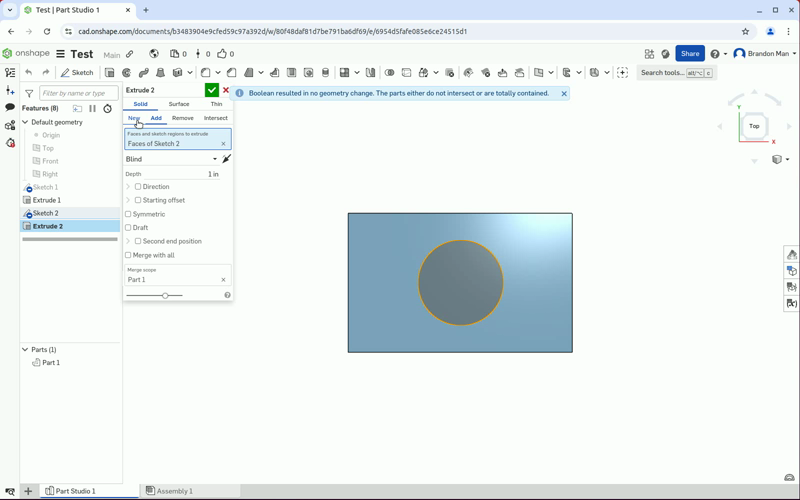
click(137, 120)
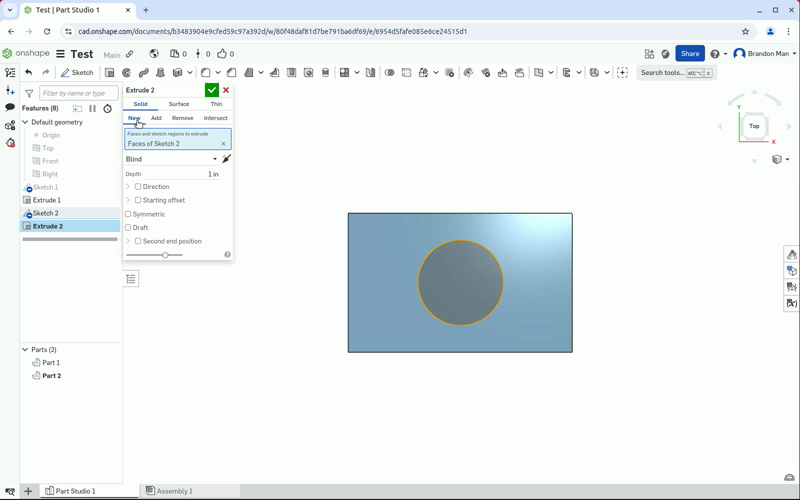
key(tab, 4)
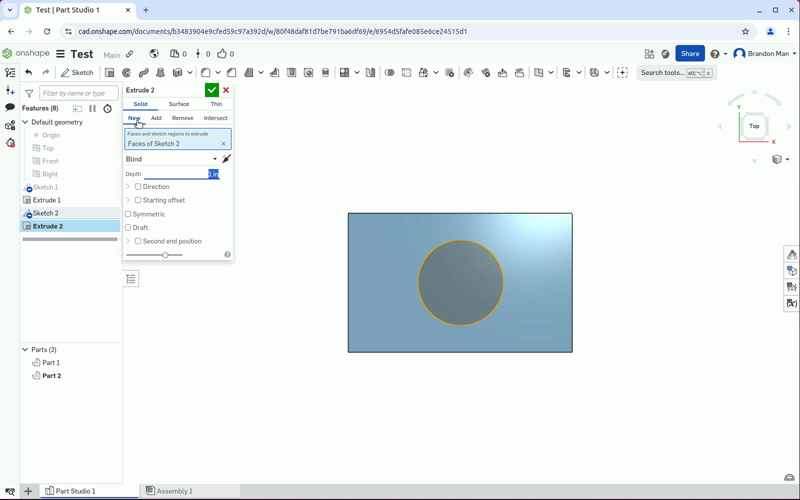
text(10.351)
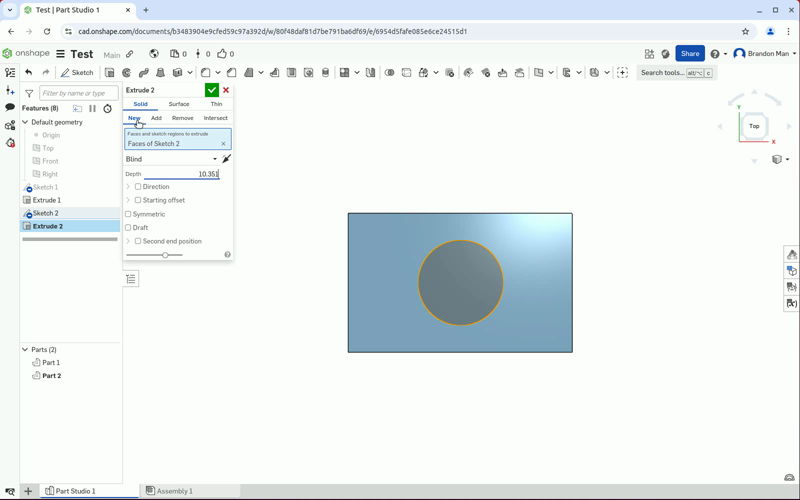
key(enter)
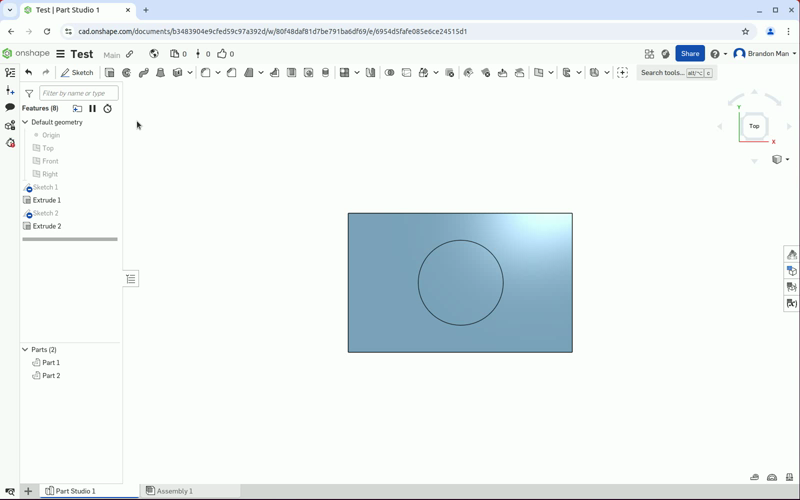
key(shift+h)
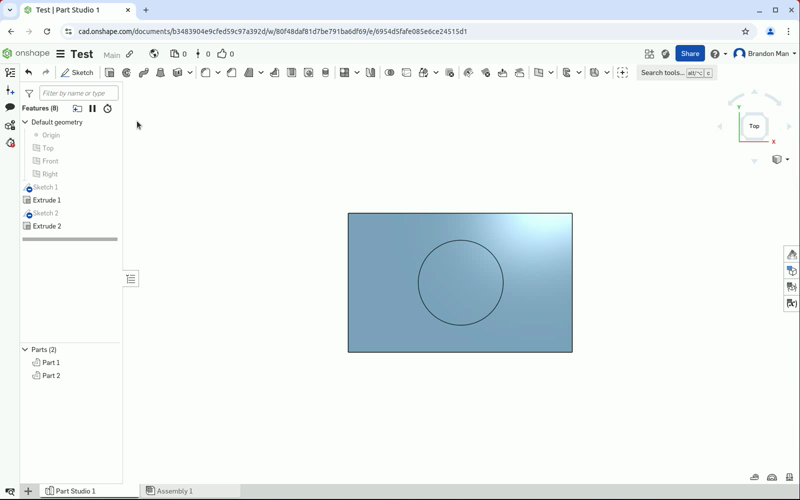
key(shift+h)
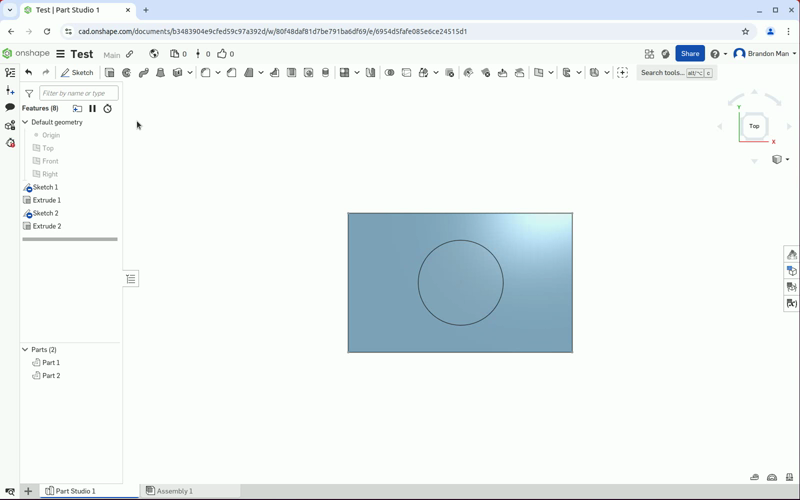
key(shift+7)
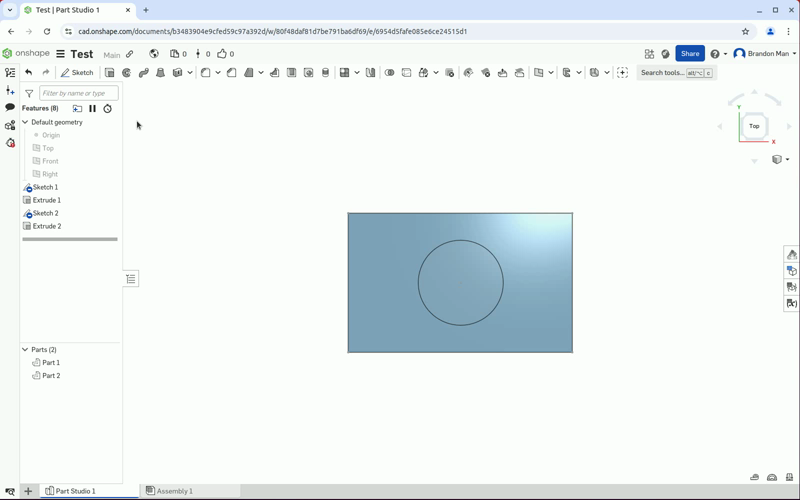
key(up, 3)
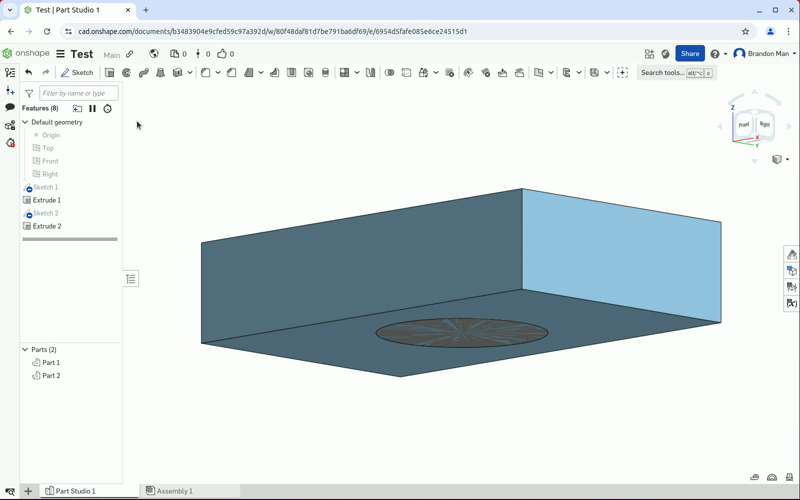
key(left, 3)
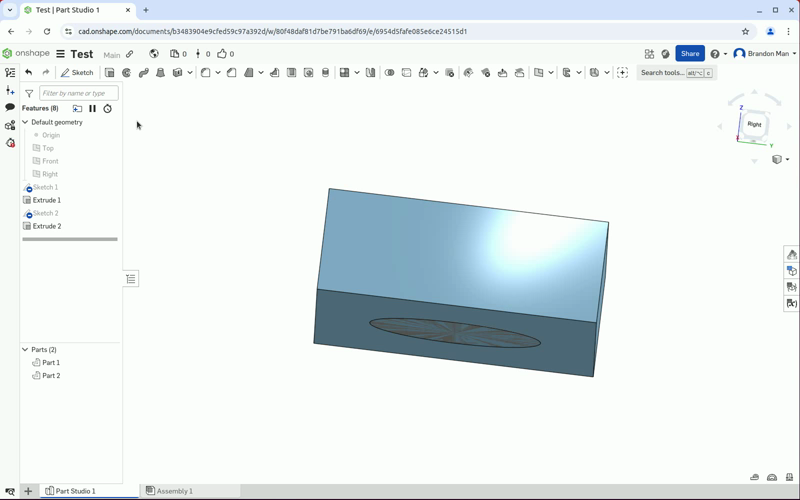
key(right, 3)
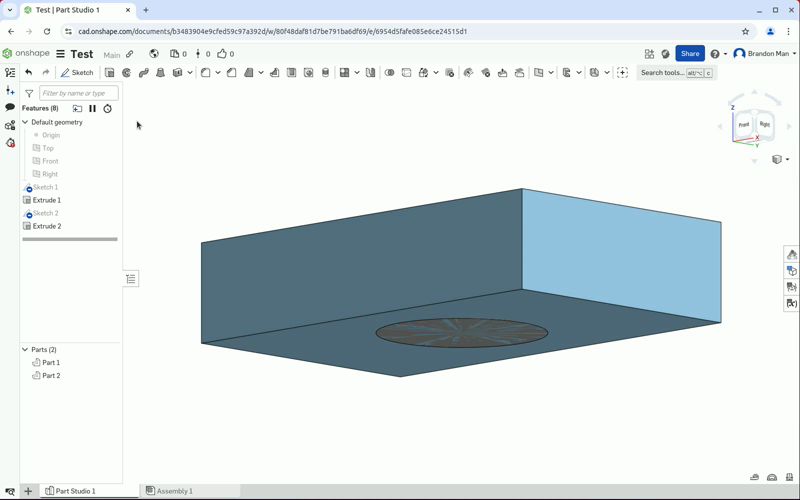
key(down, 3)
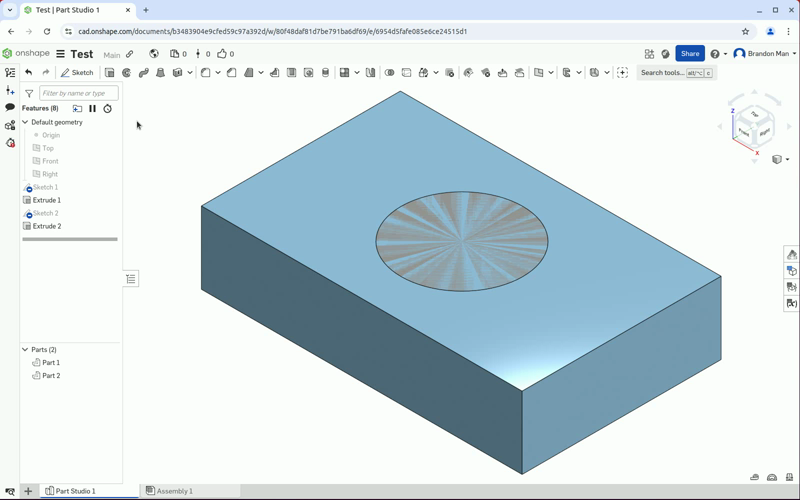
mouse_move(73, 189)
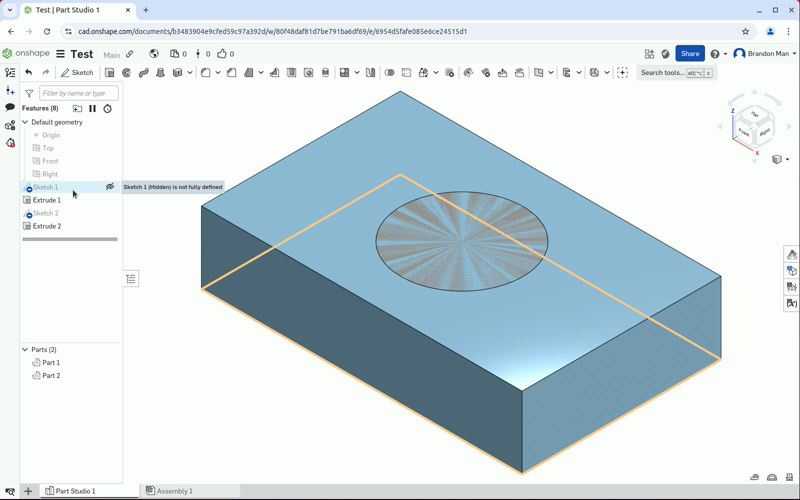
click(73, 189)